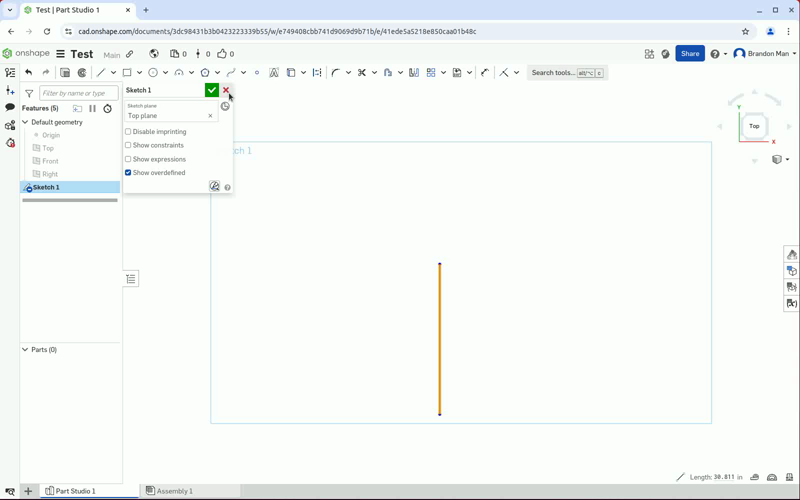
key(shift+h)
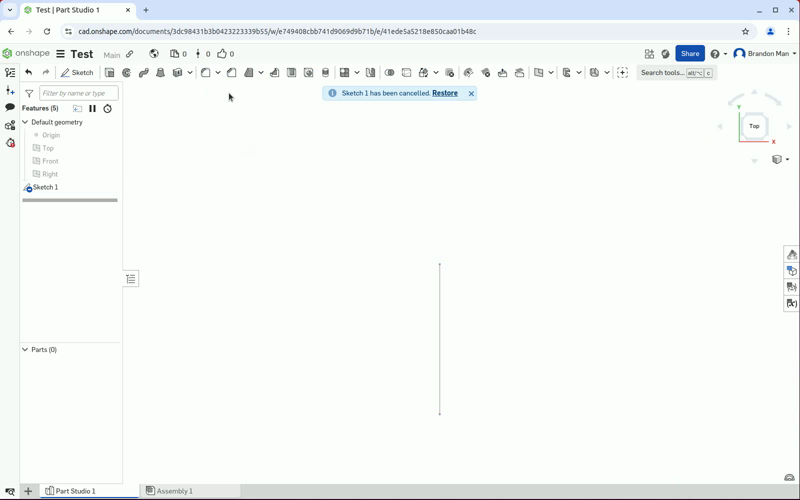
key(shift+s)
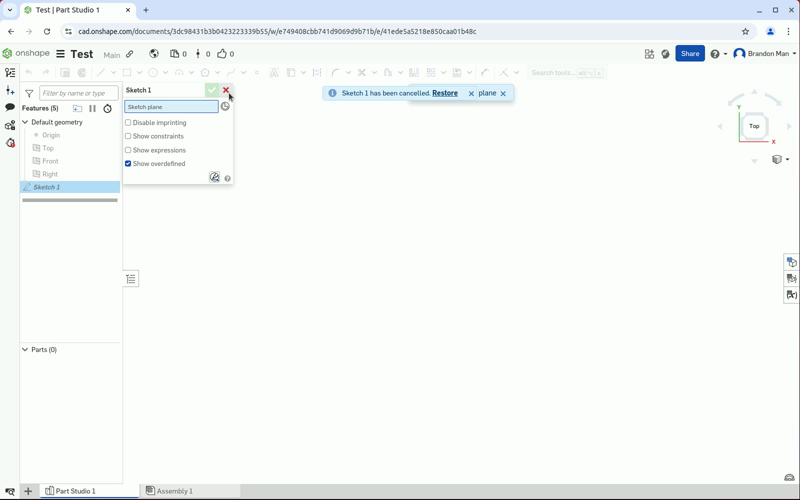
mouse_move(73, 150)
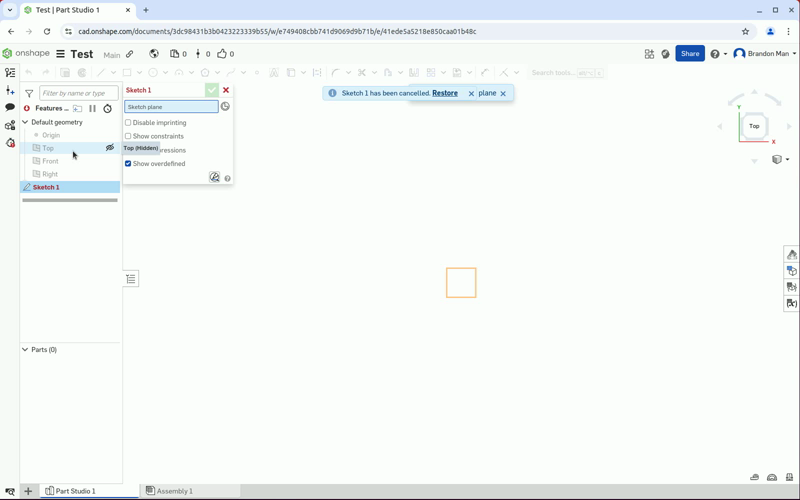
click(73, 150)
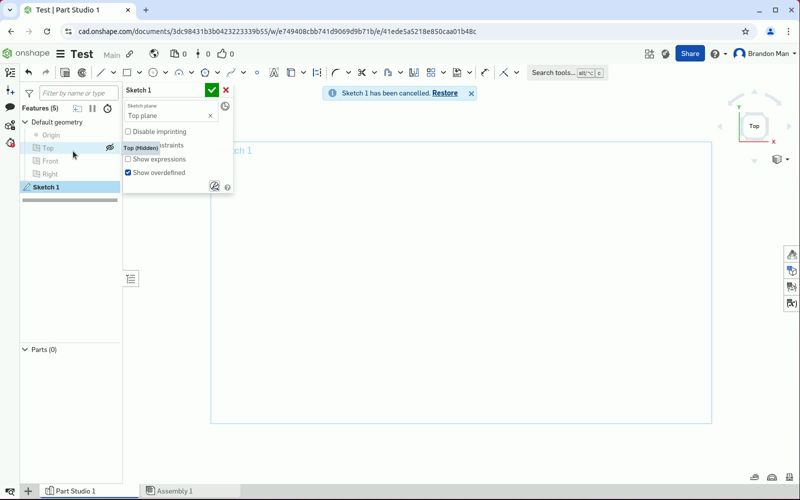
mouse_move(73, 352)
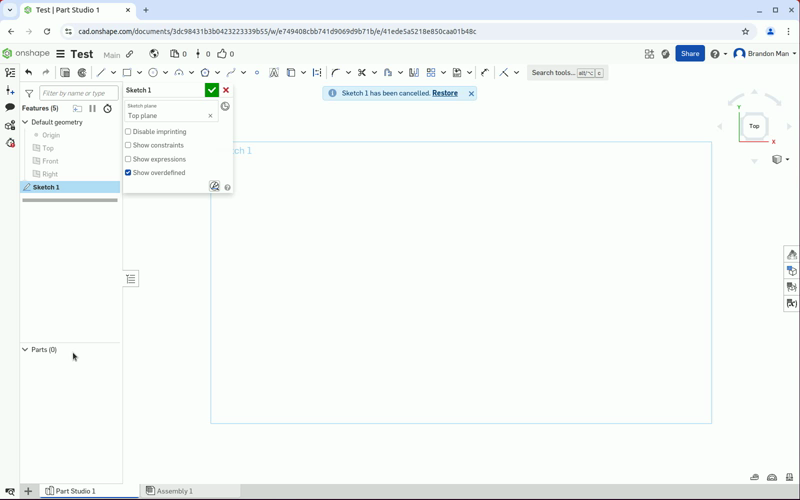
key(y)
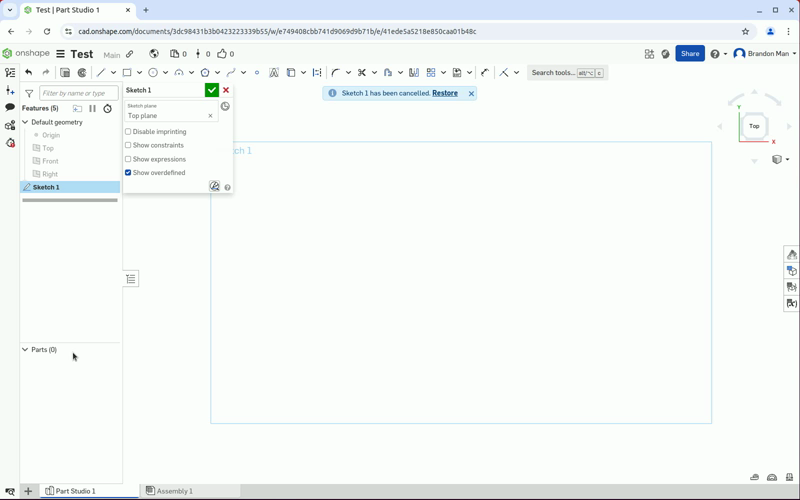
key(l)
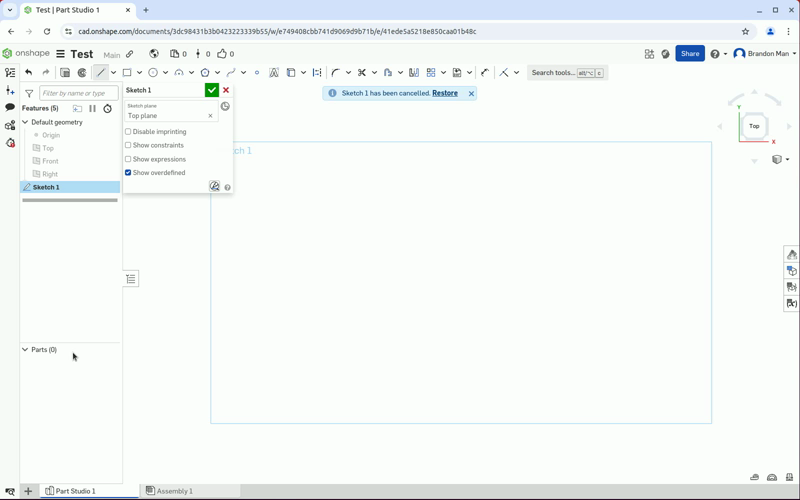
key_down(shift)
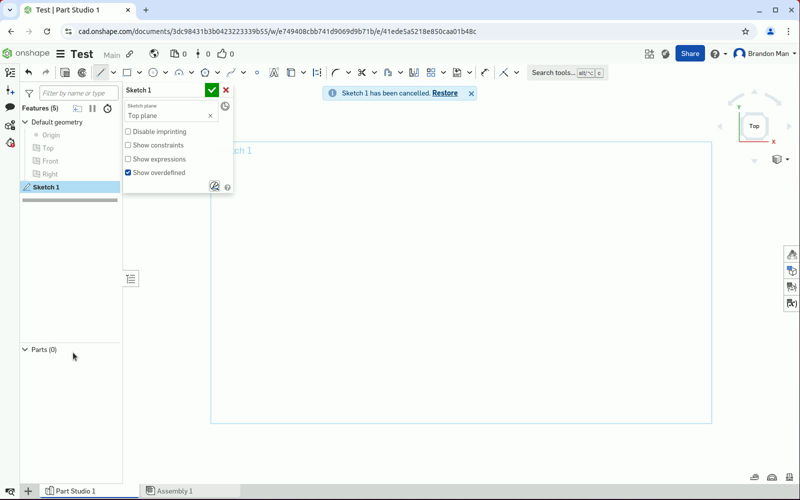
mouse_move(348, 351)
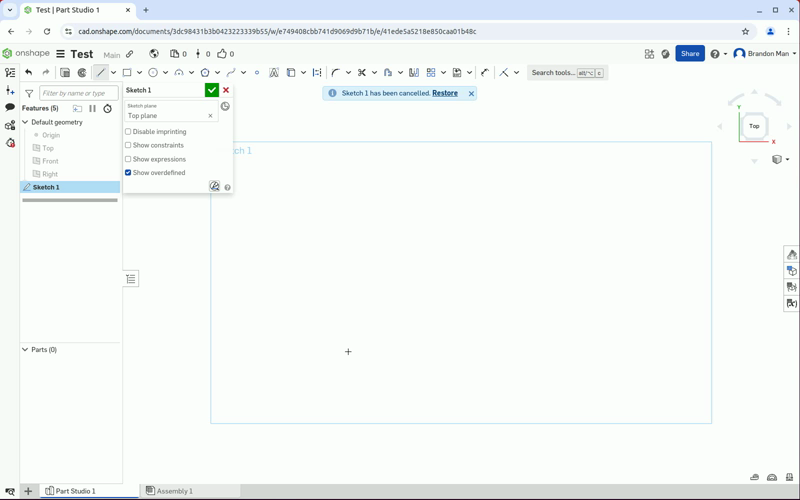
click(348, 351)
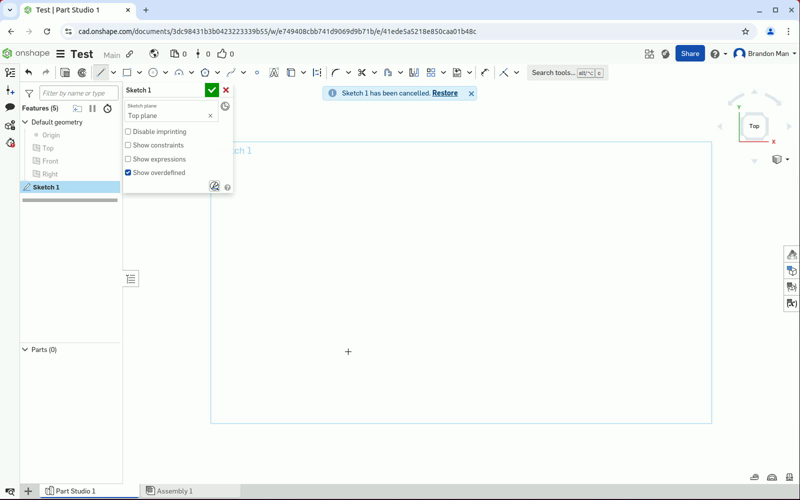
key_up(shift)
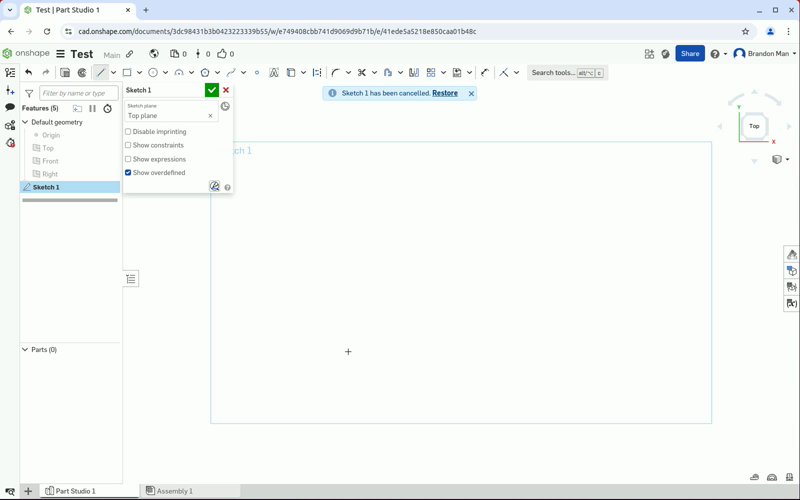
key_down(shift)
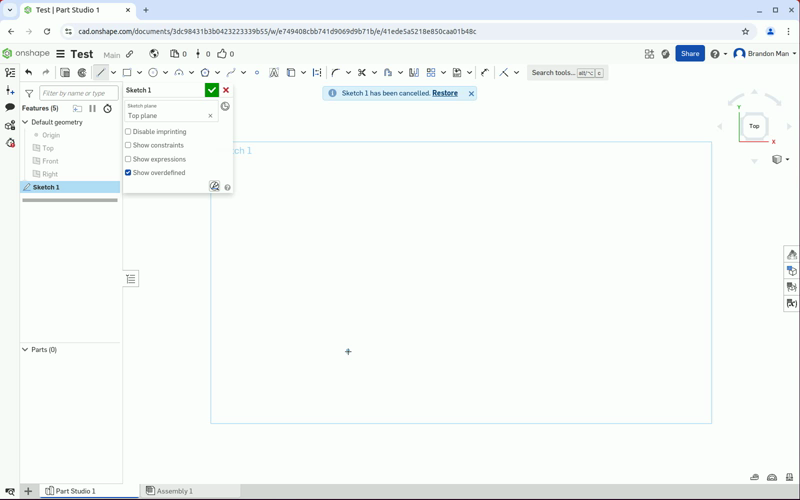
mouse_move(564, 351)
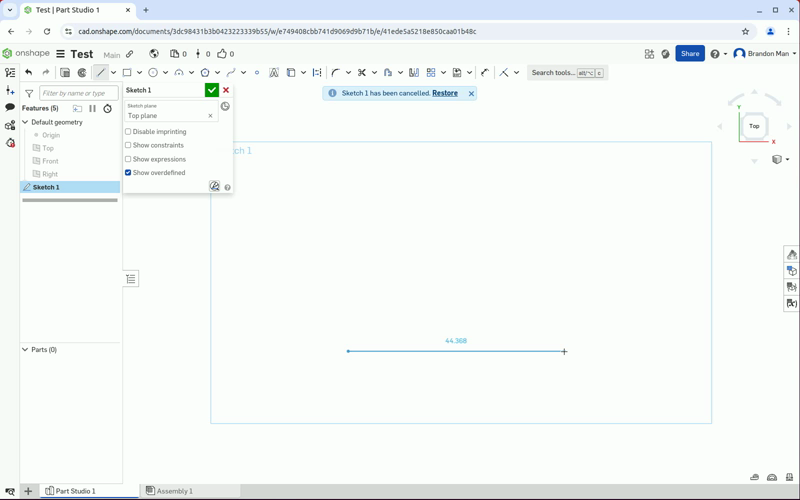
click(564, 351)
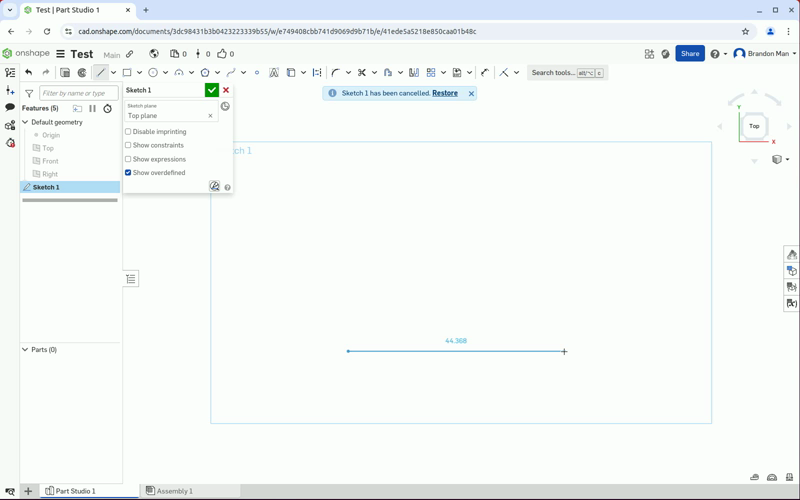
key_up(shift)
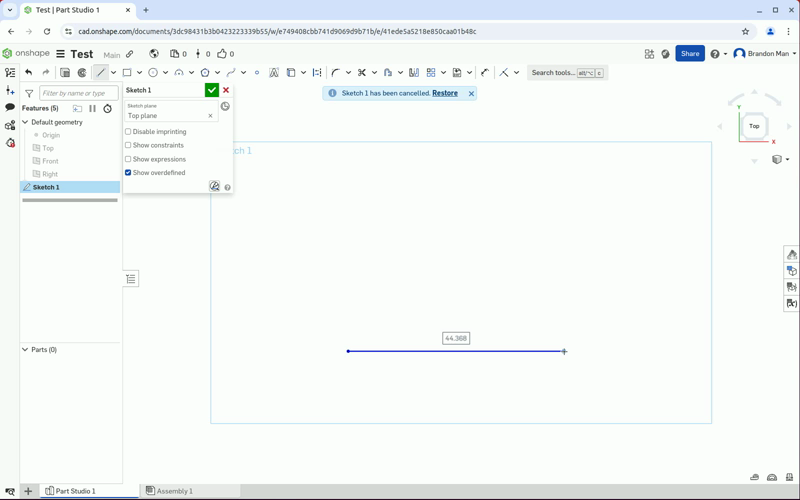
key_down(shift)
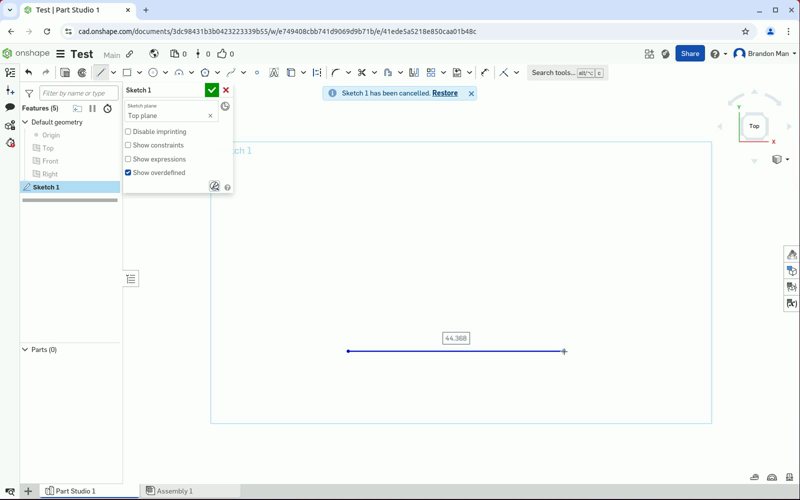
mouse_move(564, 207)
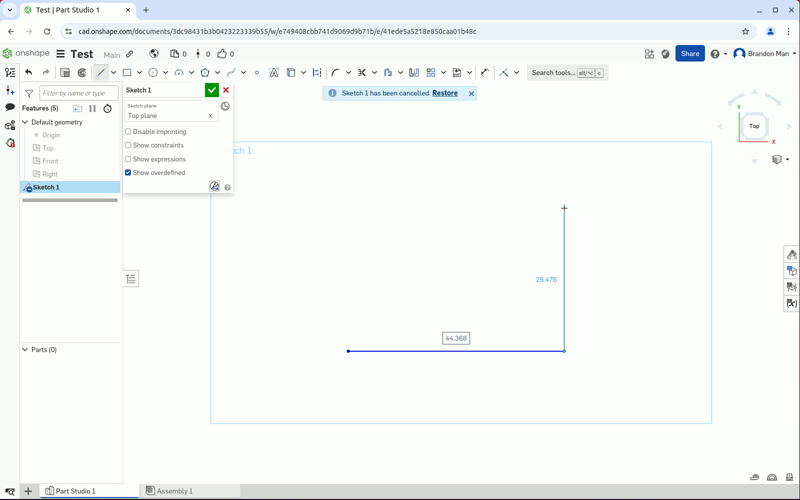
click(564, 207)
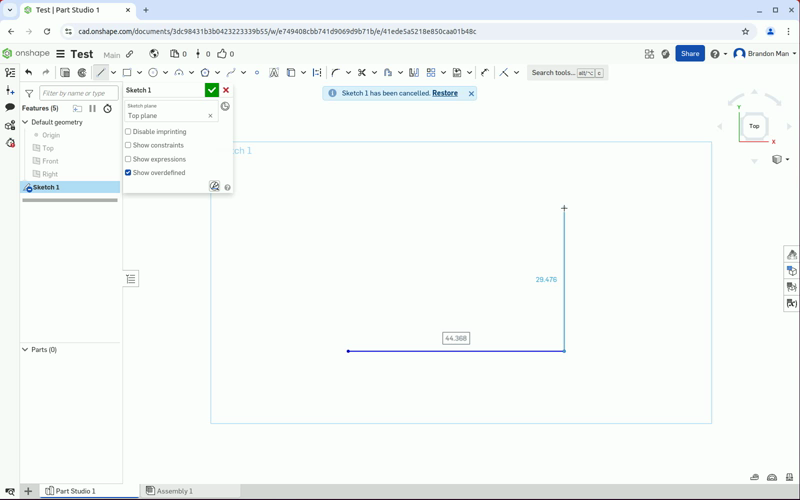
key_up(shift)
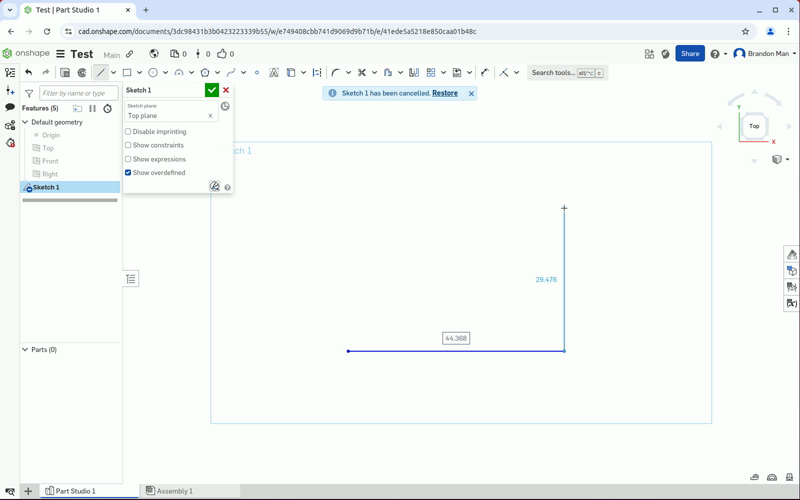
key_down(shift)
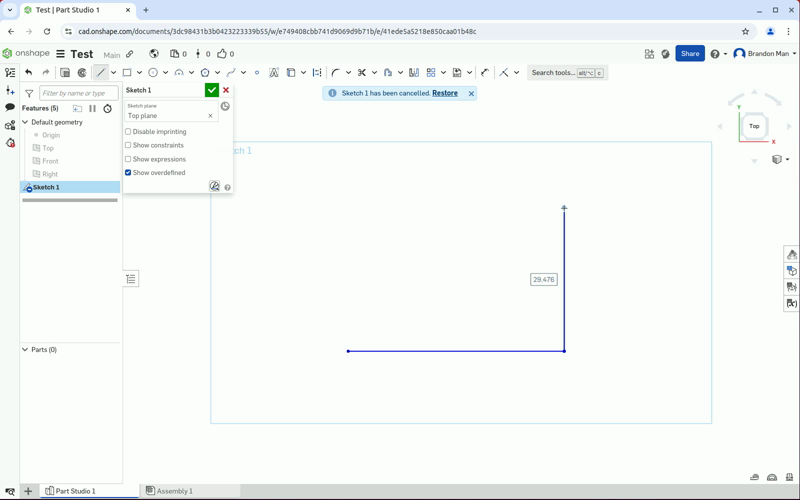
mouse_move(348, 207)
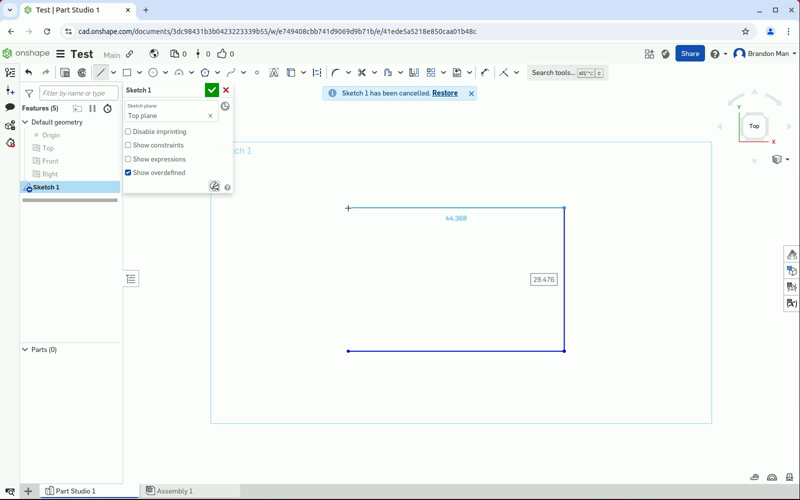
click(348, 207)
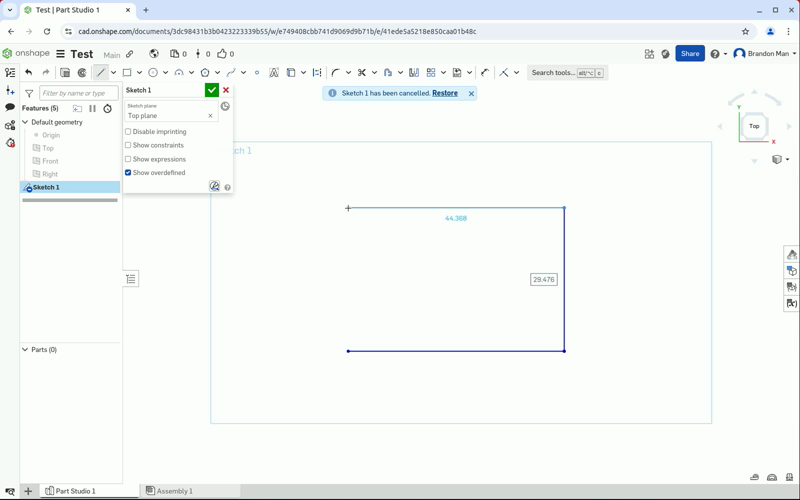
key_up(shift)
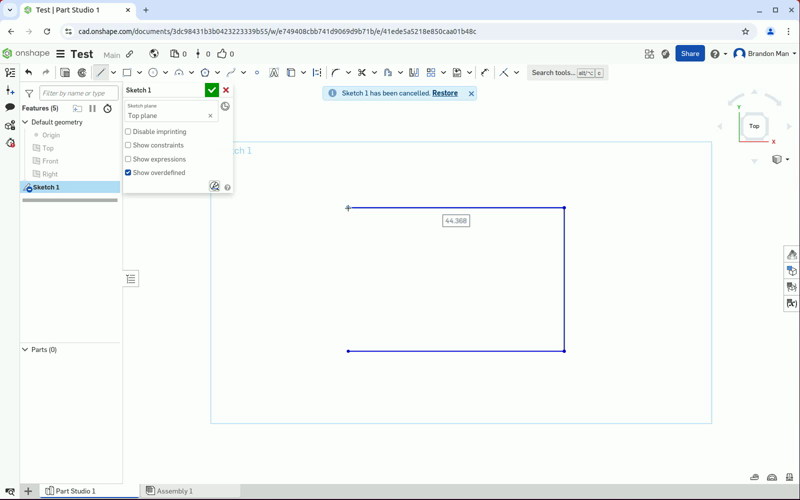
key_down(shift)
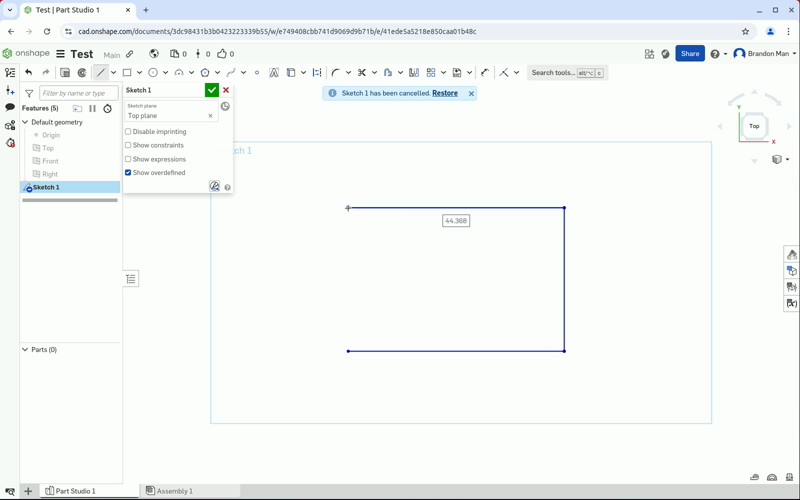
mouse_move(348, 351)
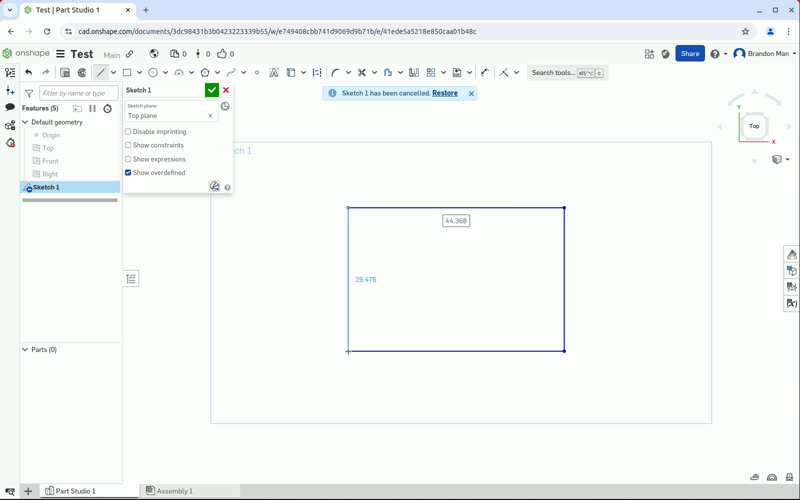
key_up(shift)
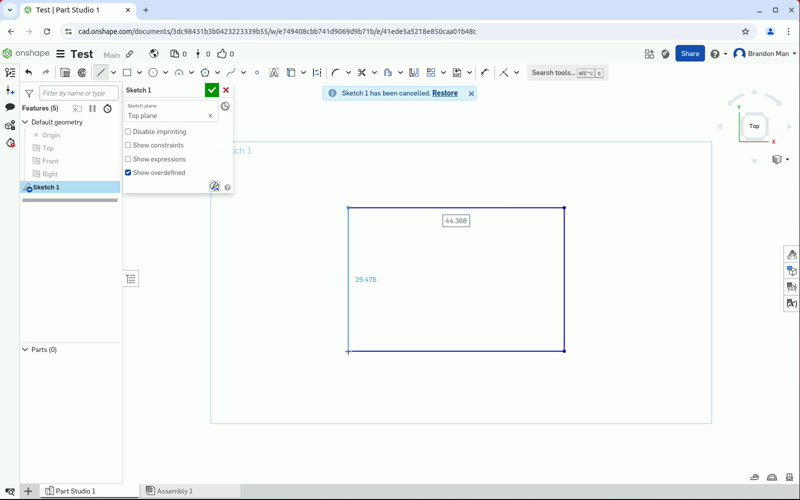
click(348, 351)
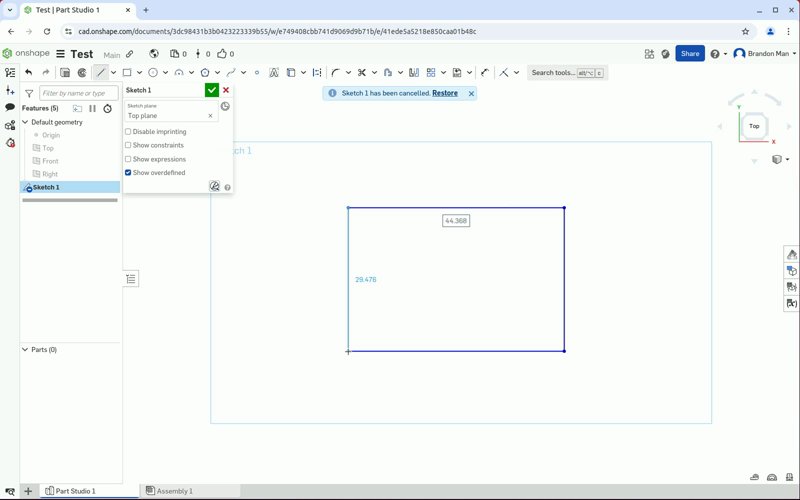
key(esc)
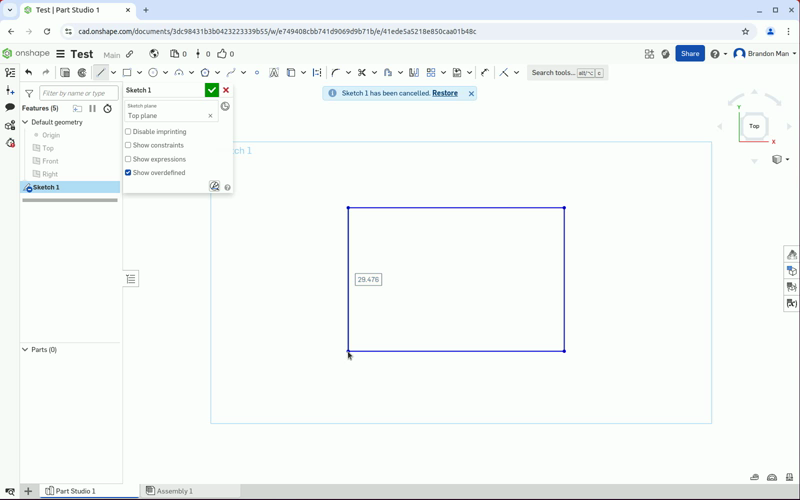
mouse_move(401, 245)
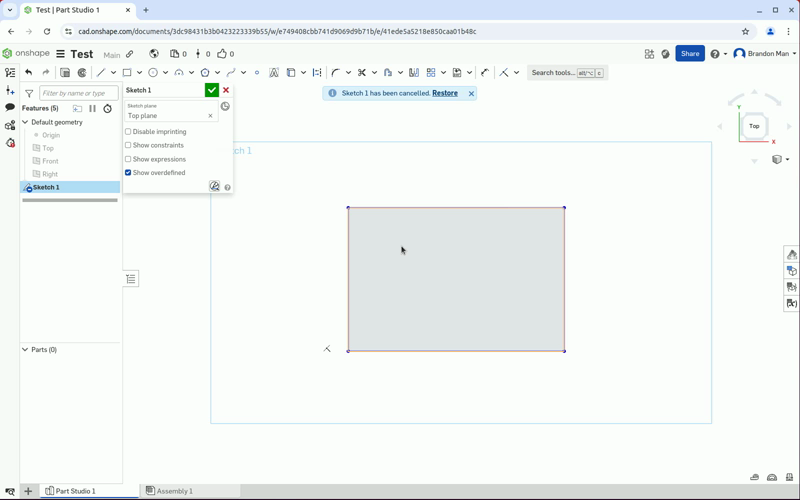
click(401, 245)
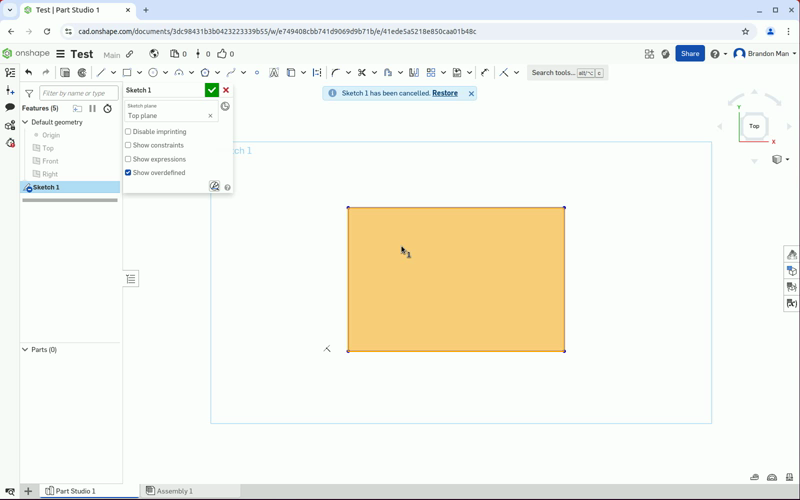
mouse_move(73, 352)
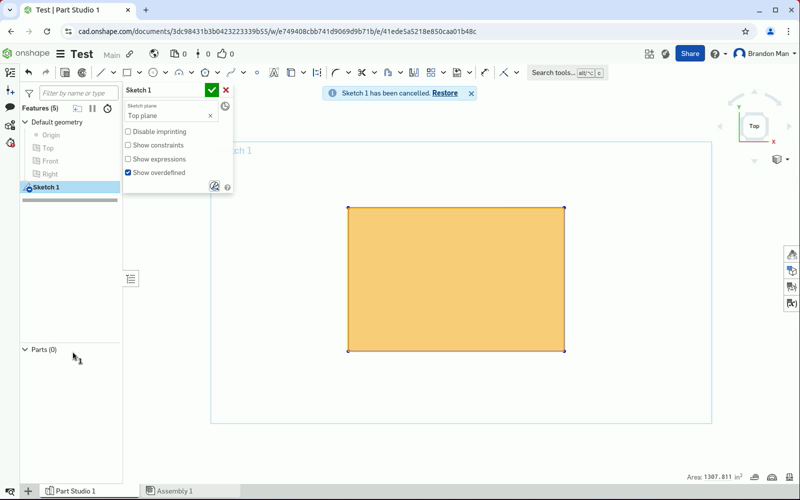
key(shift+y)
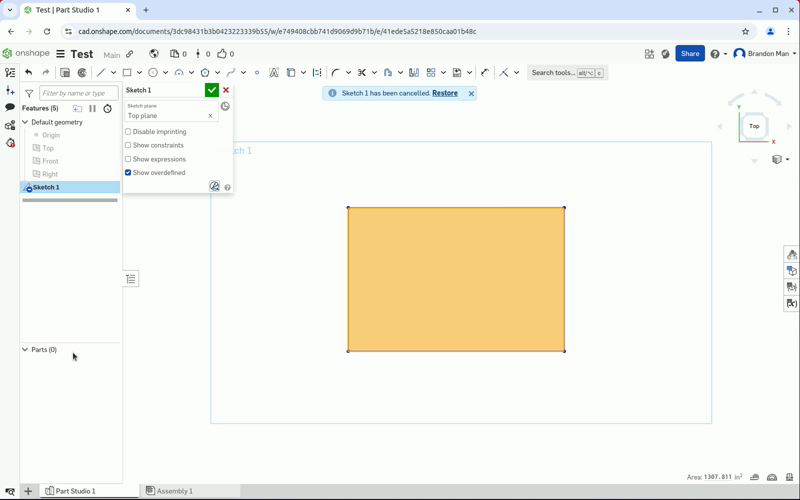
key(shift+e)
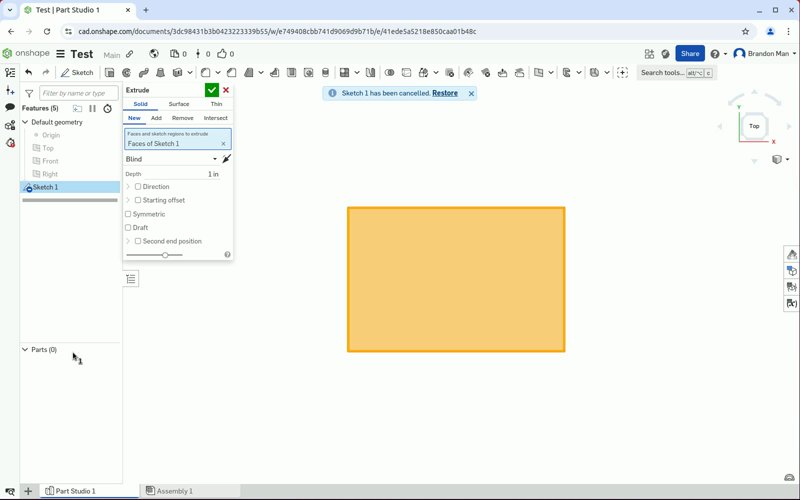
mouse_move(143, 106)
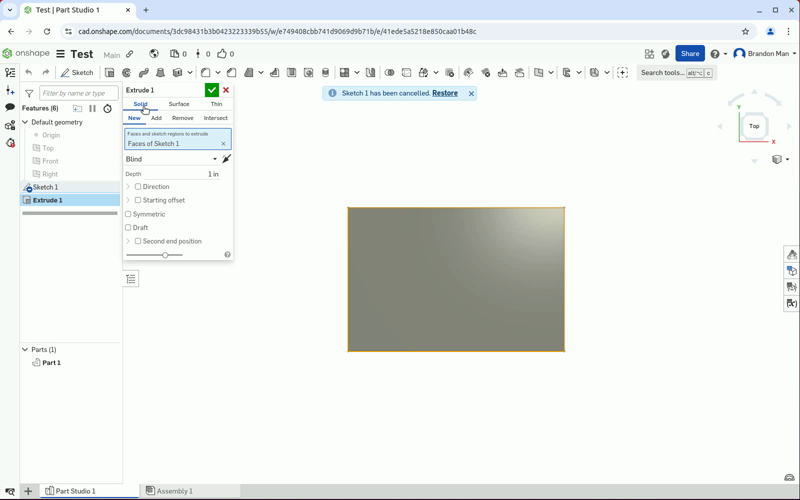
click(143, 106)
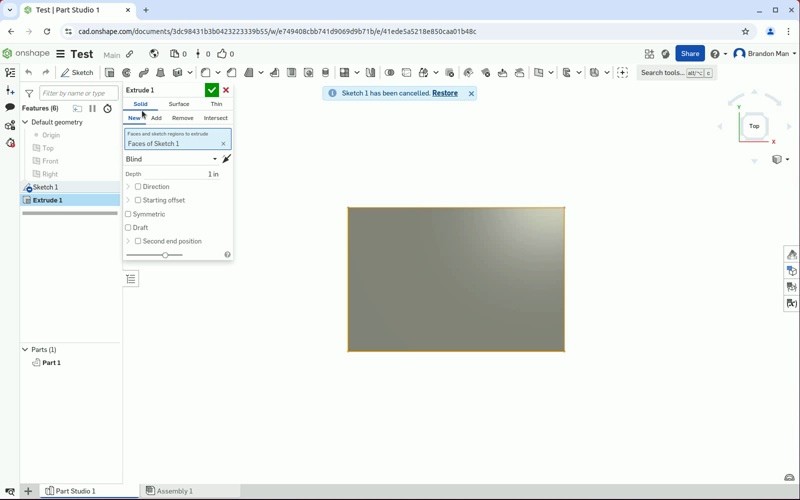
mouse_move(137, 120)
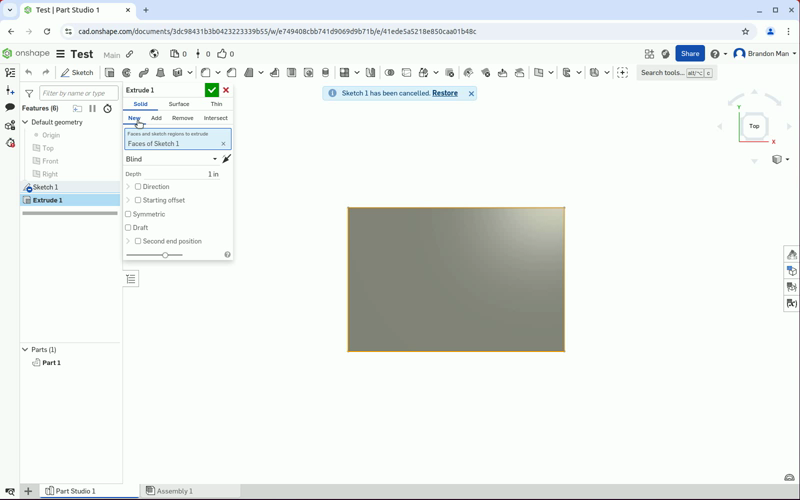
click(137, 120)
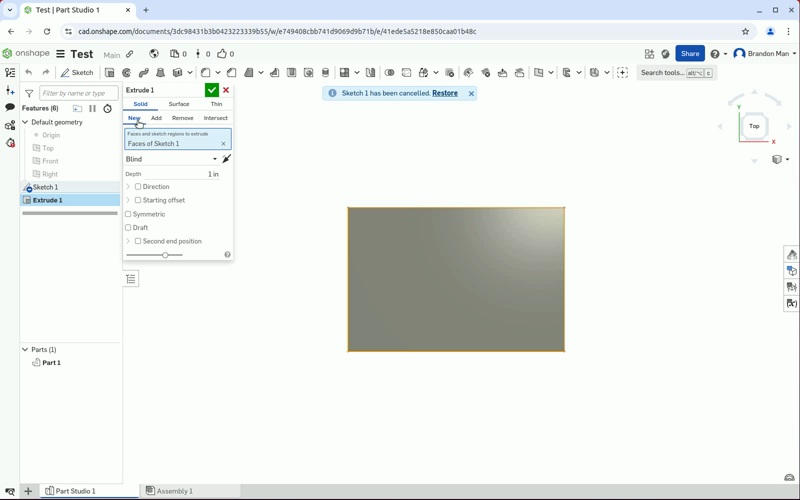
key(tab, 4)
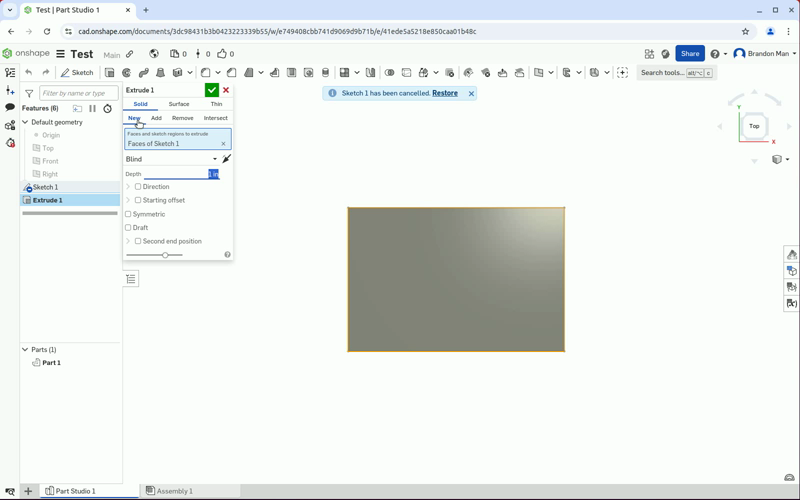
text(9.869)
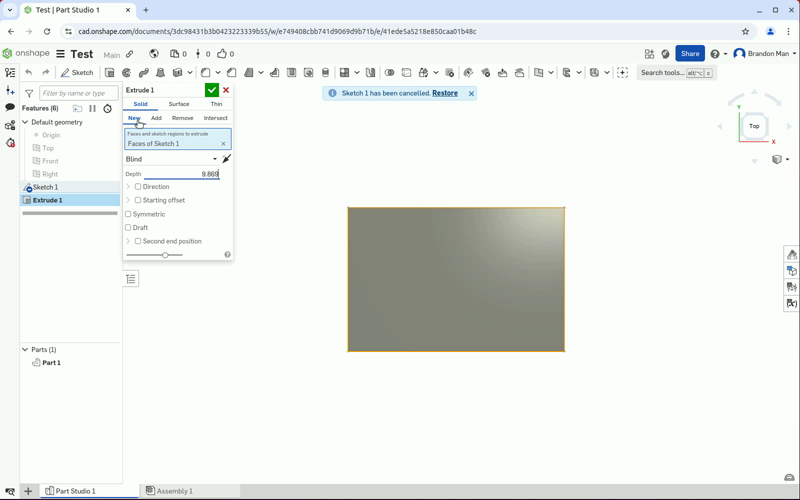
key(enter)
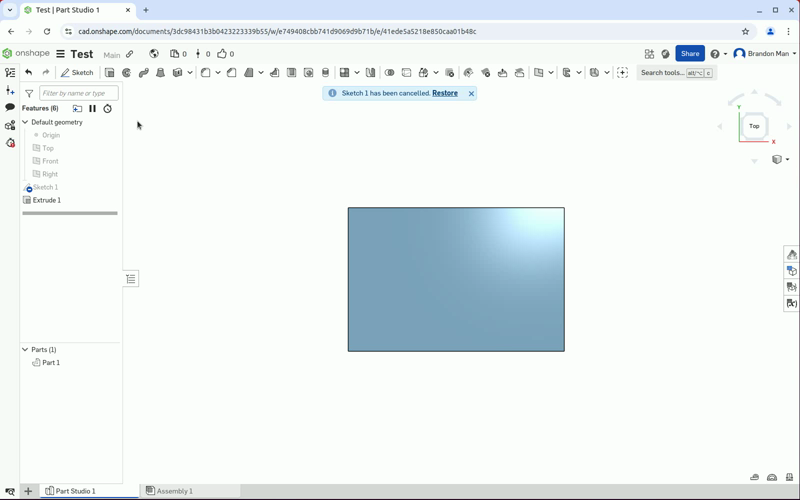
key(shift+h)
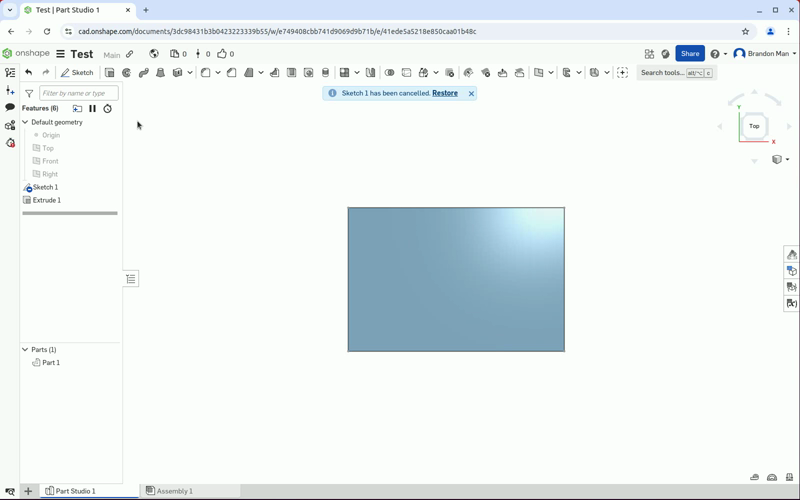
key(shift+h)
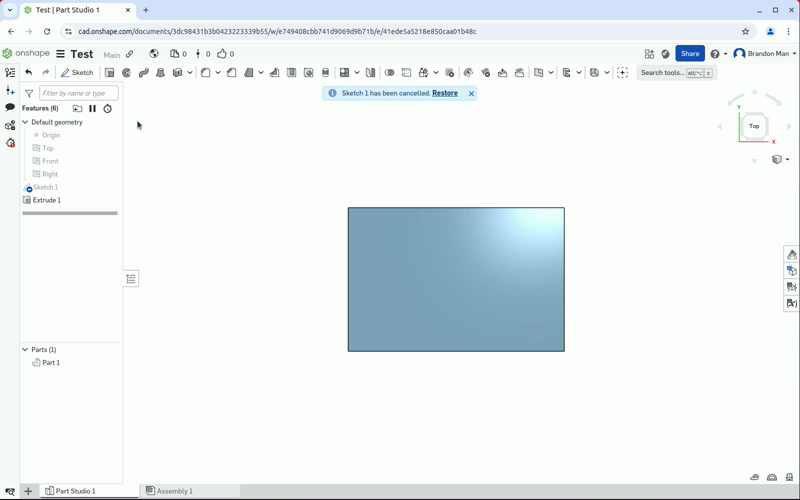
mouse_move(73, 189)
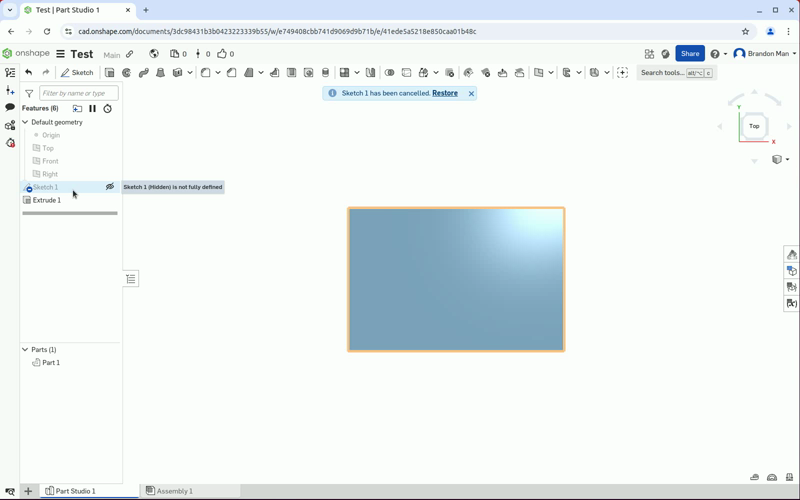
click(73, 189)
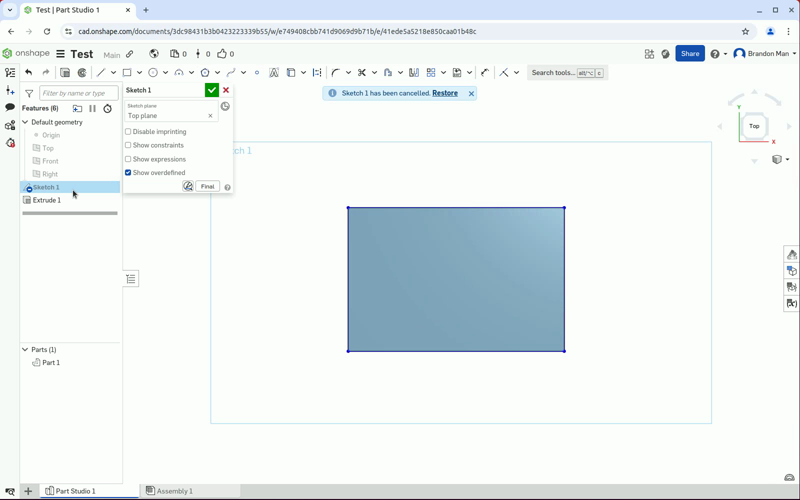
mouse_move(229, 92)
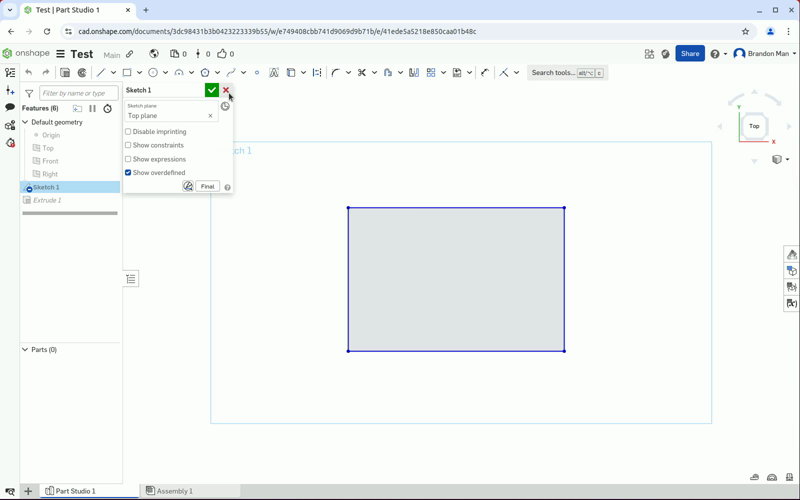
click(229, 92)
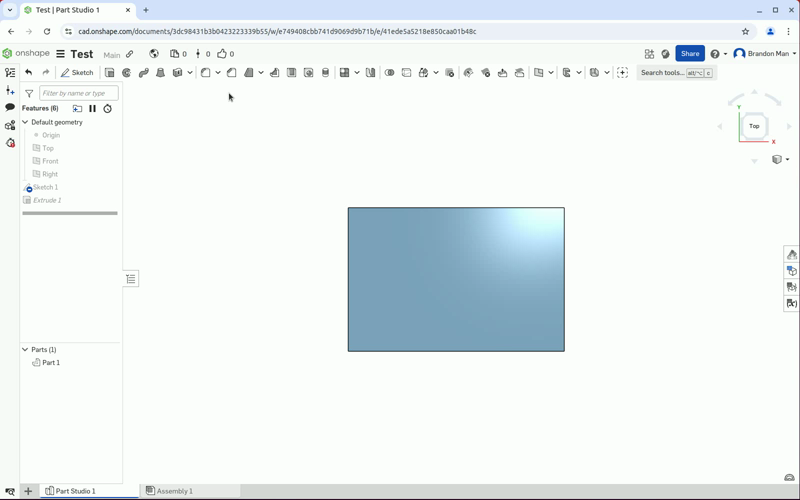
mouse_move(541, 75)
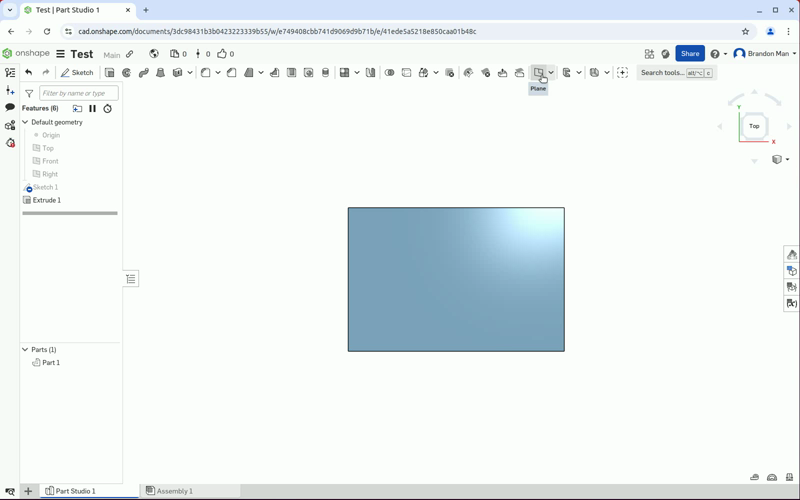
click(541, 75)
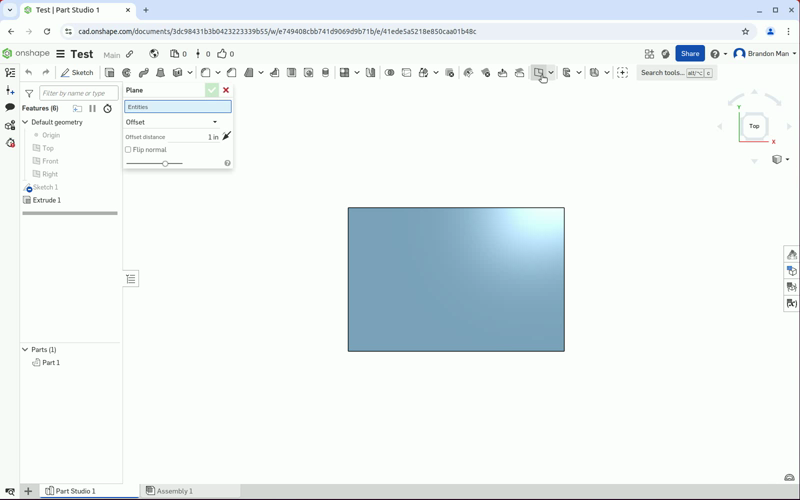
mouse_move(73, 150)
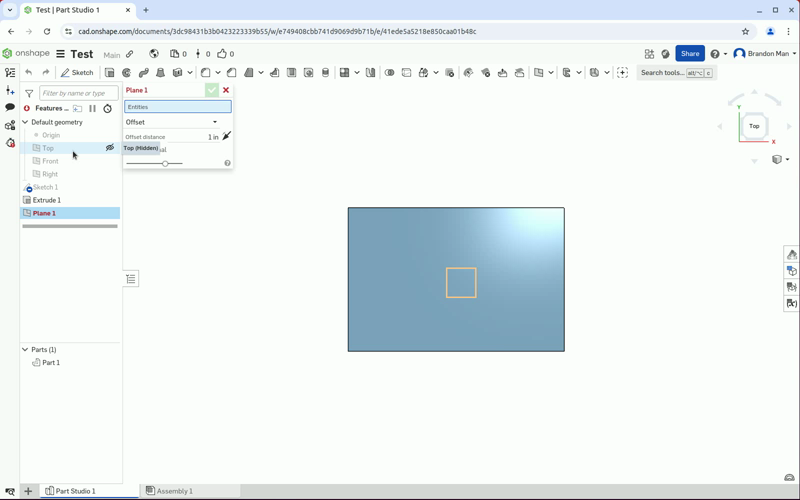
click(73, 150)
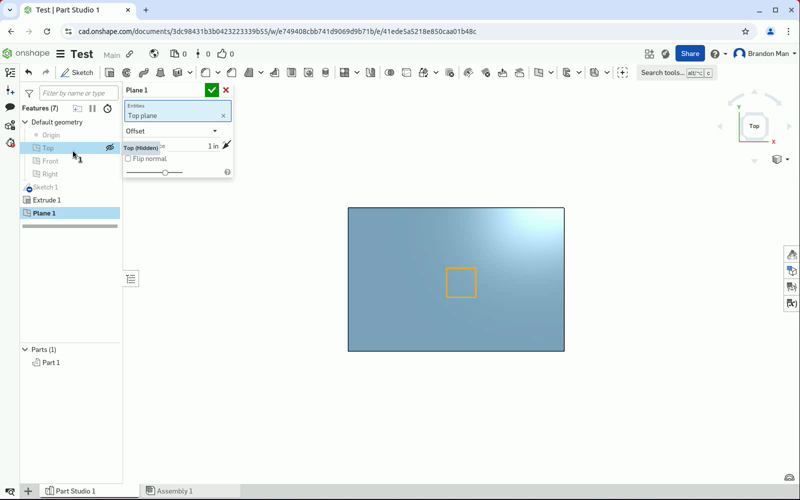
key(tab, 2)
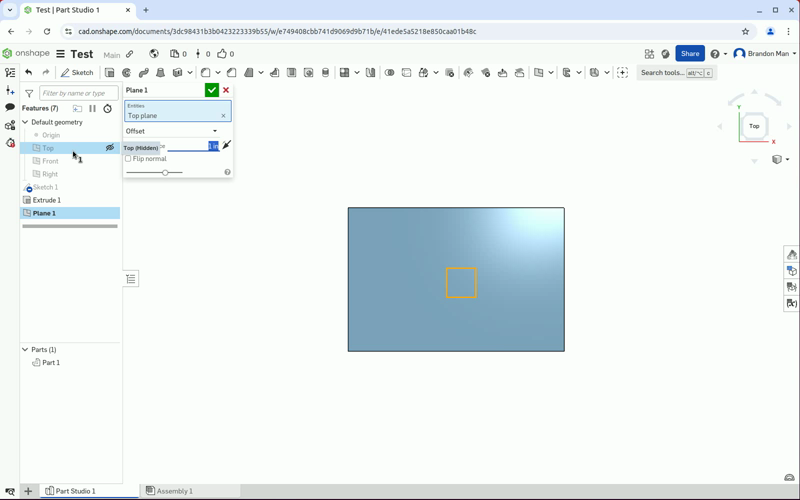
text(9.86)
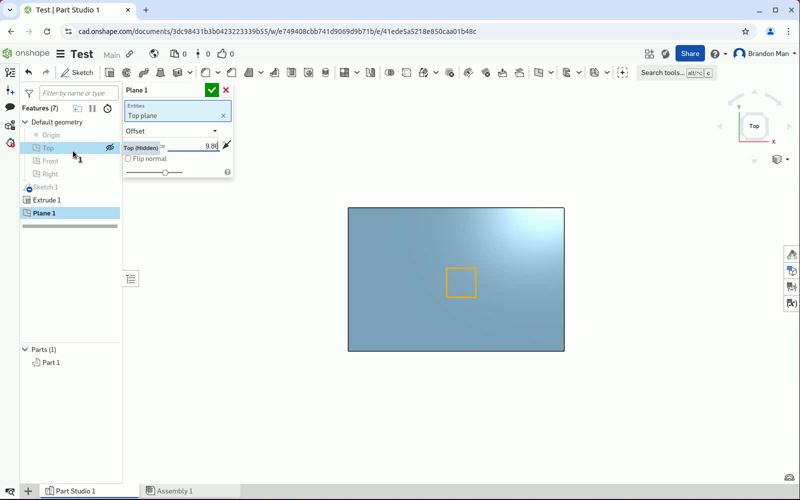
key(enter, 2)
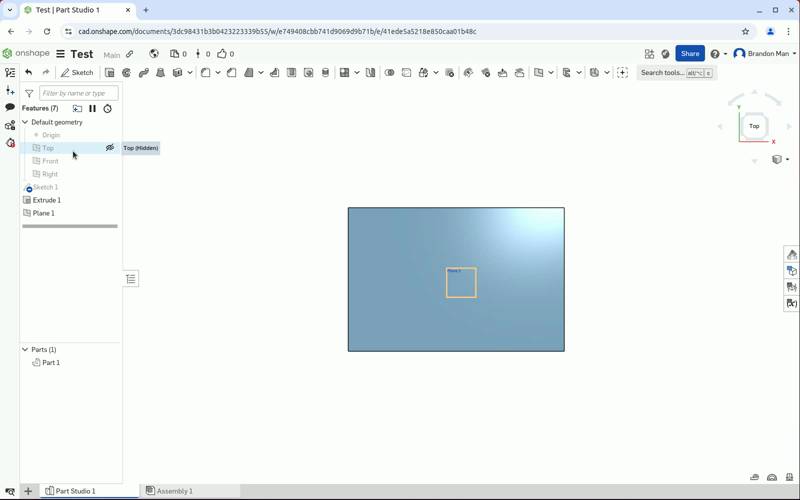
key(shift+s)
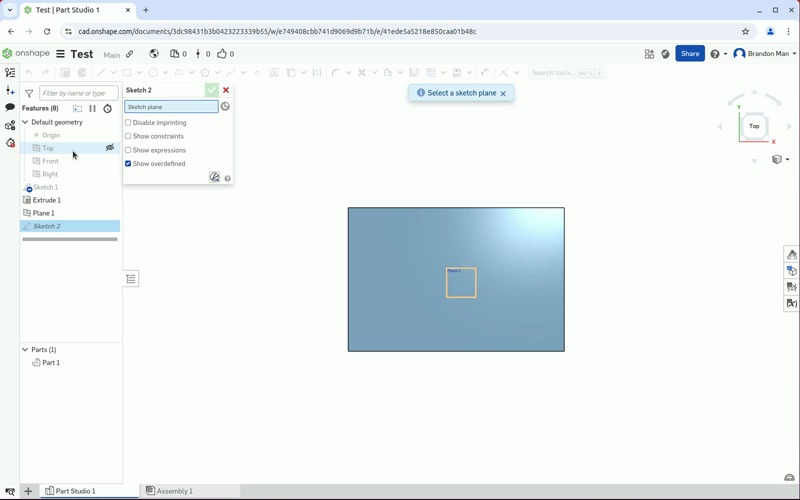
mouse_move(73, 215)
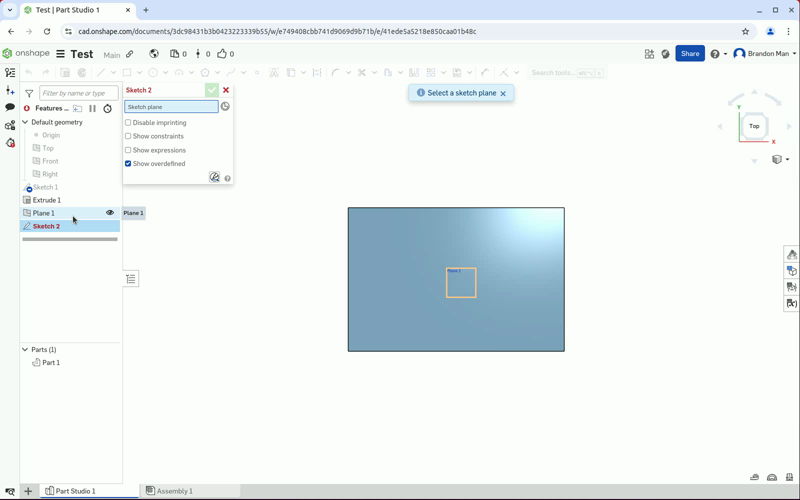
click(73, 215)
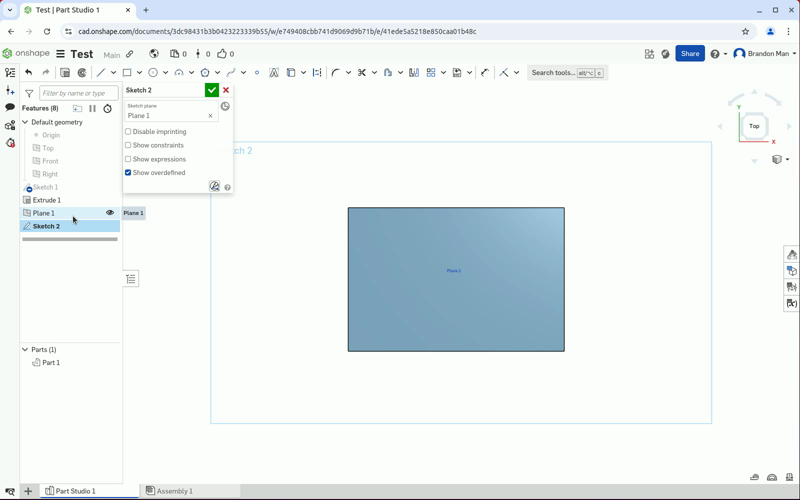
mouse_move(73, 352)
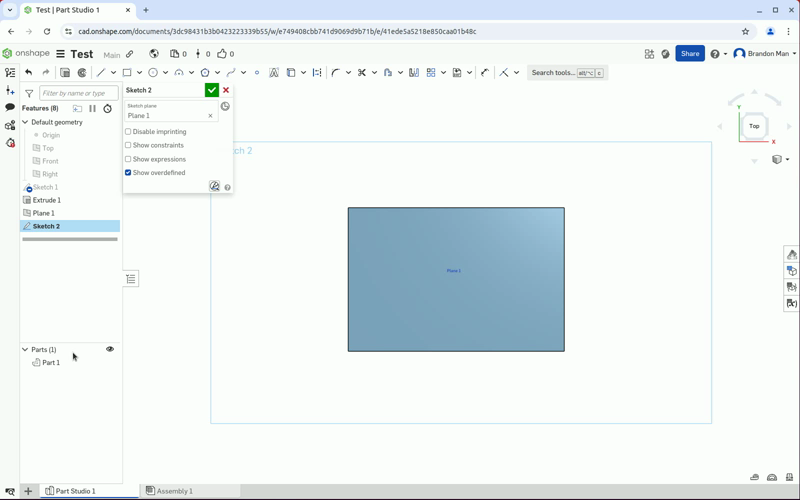
key(y)
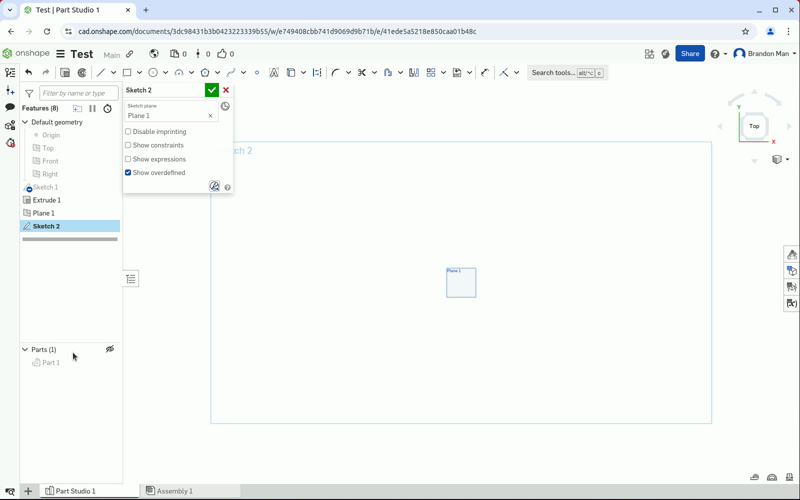
key(c)
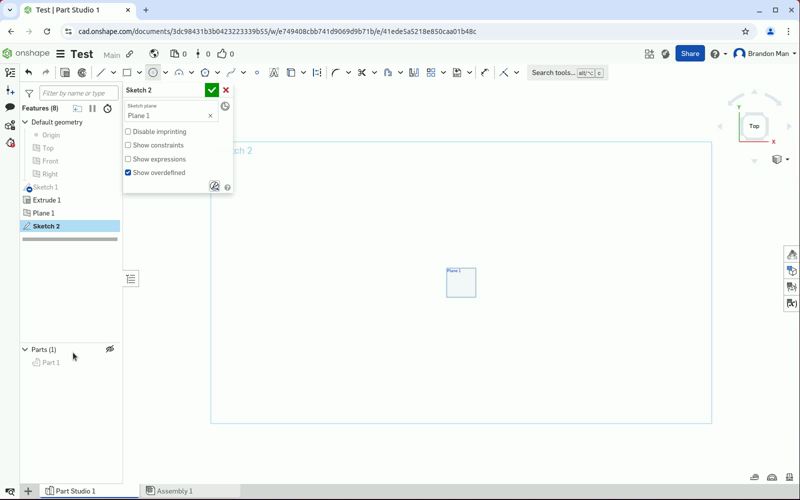
key_down(shift)
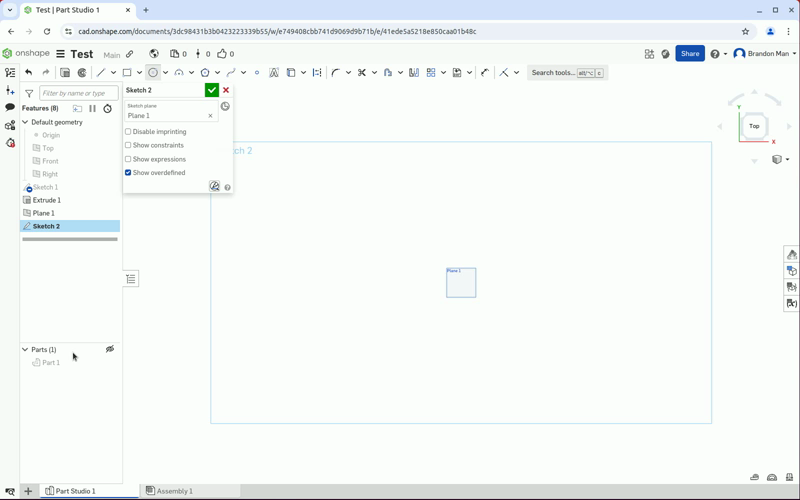
mouse_move(461, 282)
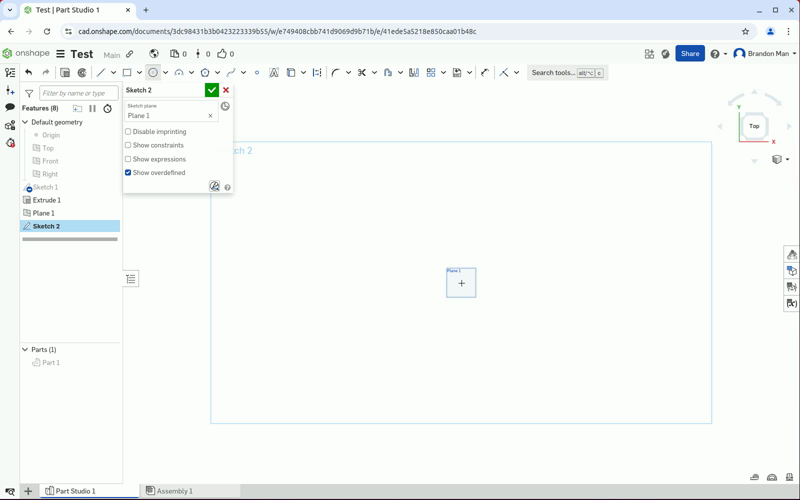
click(461, 282)
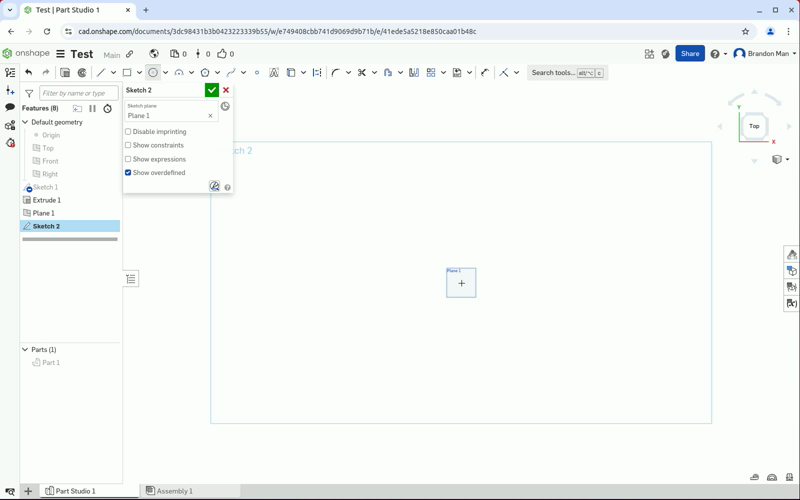
key_up(shift)
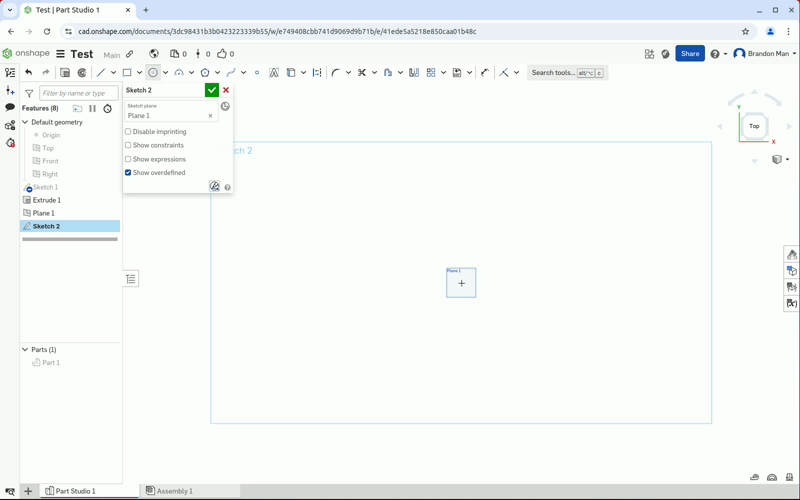
mouse_move(493, 282)
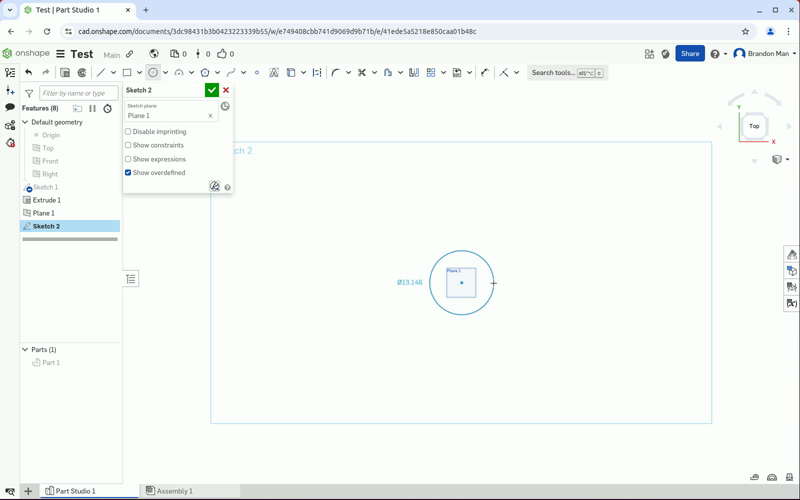
click(493, 282)
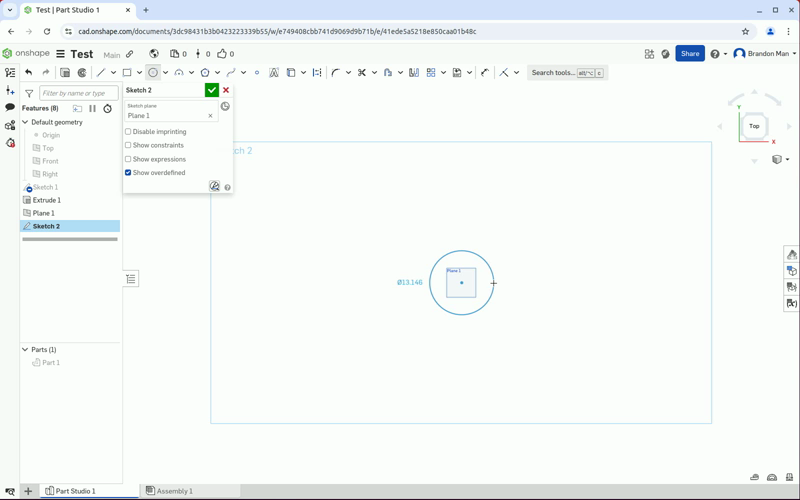
key(esc)
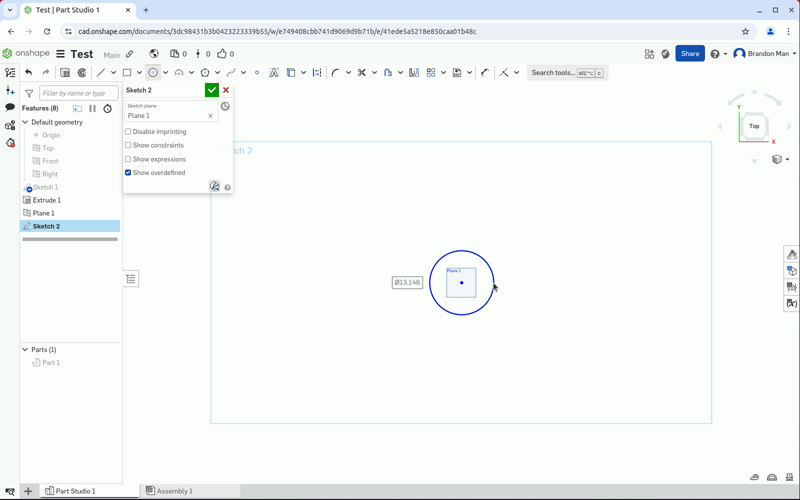
mouse_move(434, 276)
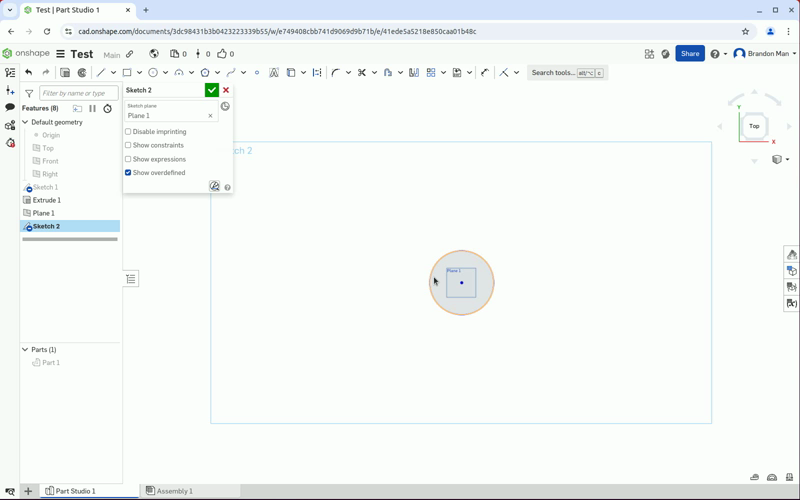
click(434, 276)
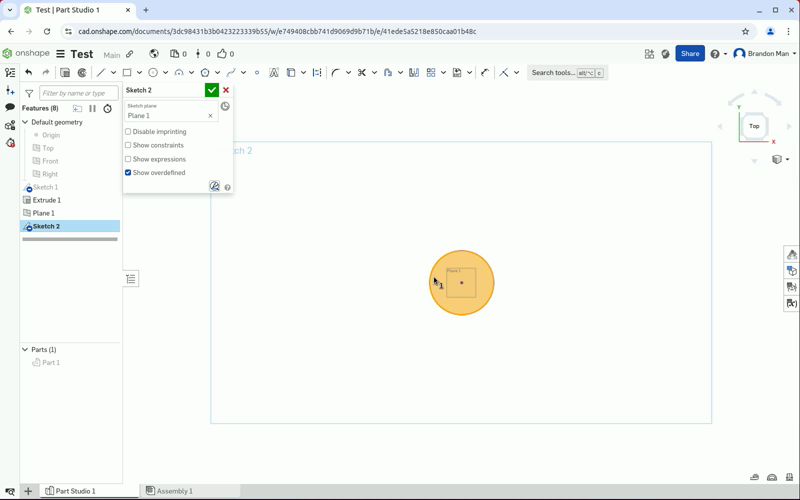
mouse_move(73, 352)
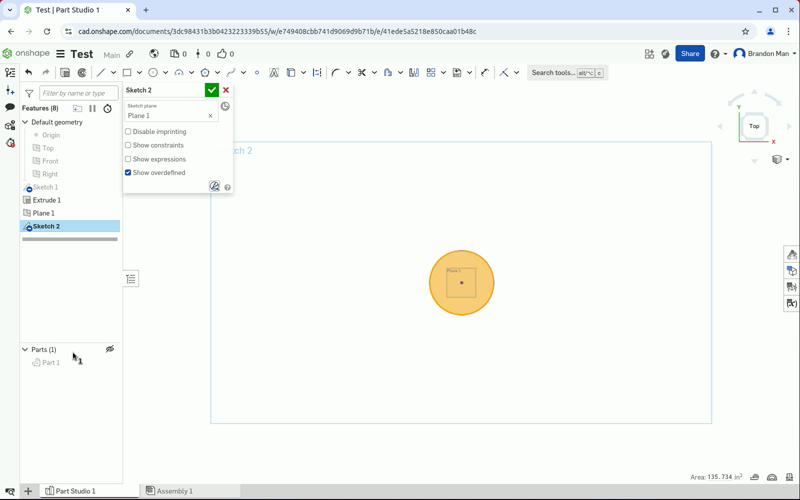
key(shift+y)
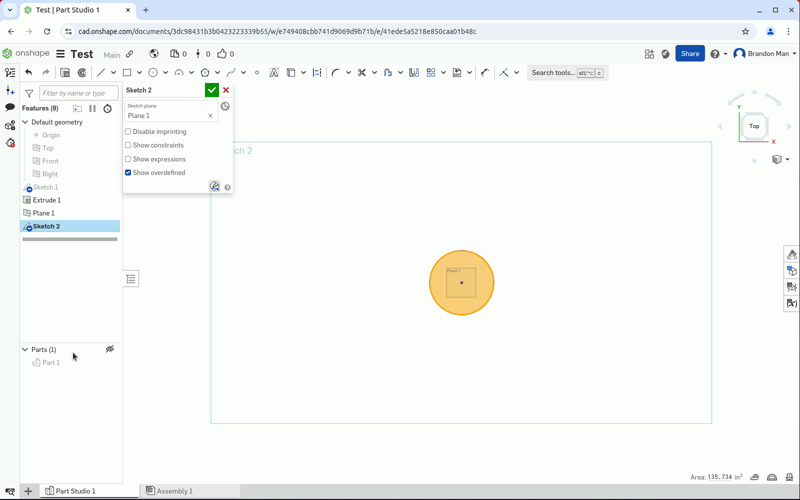
key(shift+e)
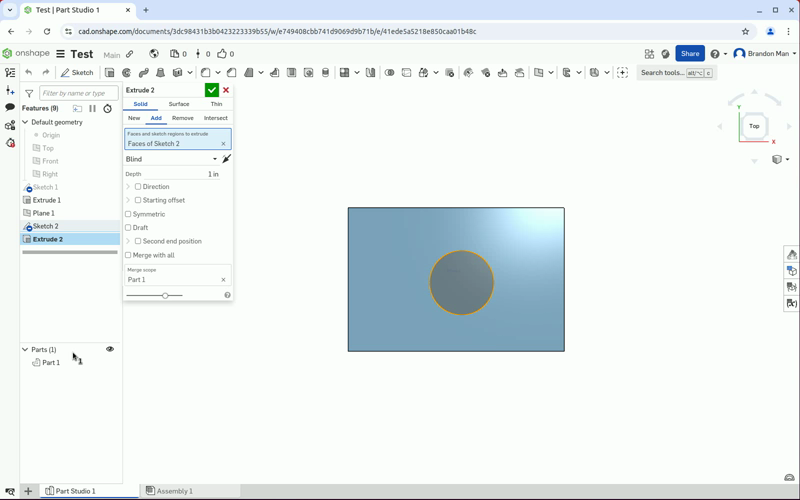
mouse_move(143, 106)
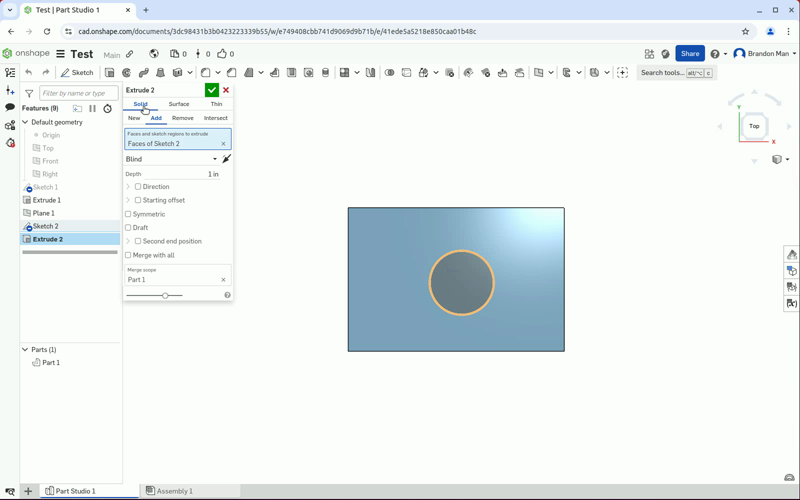
click(143, 106)
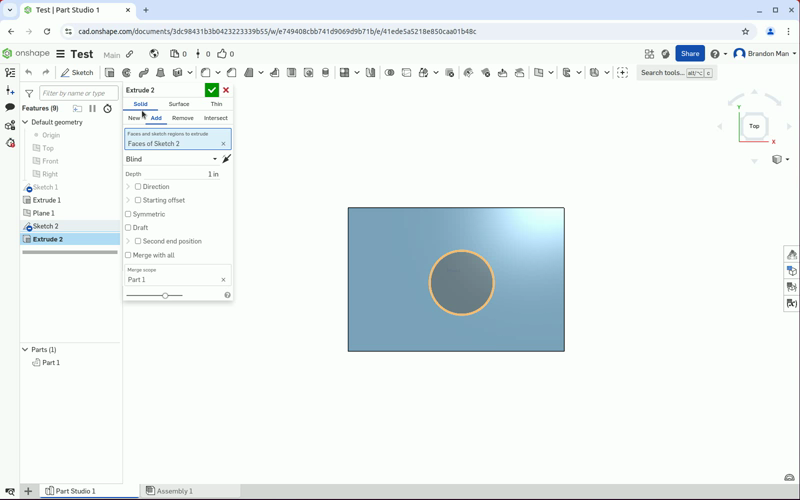
mouse_move(137, 120)
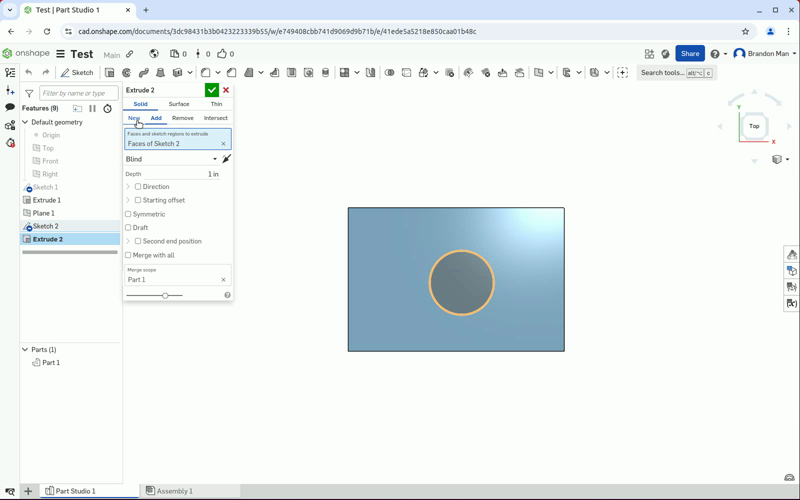
click(137, 120)
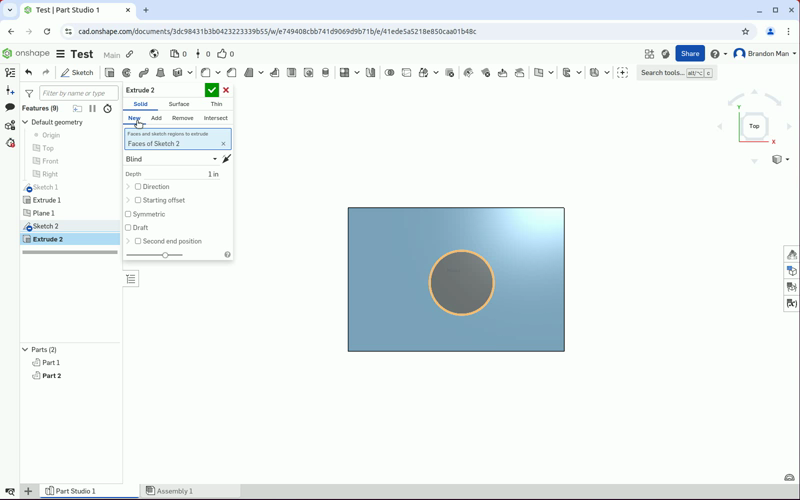
key(tab, 4)
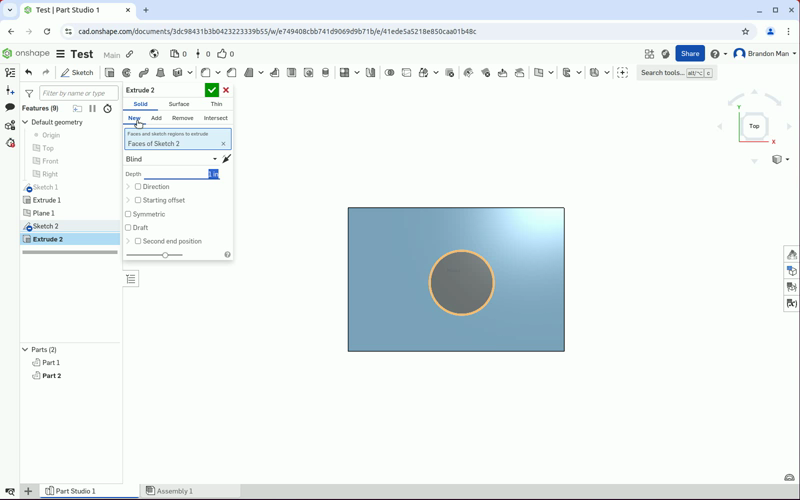
text(5.055)
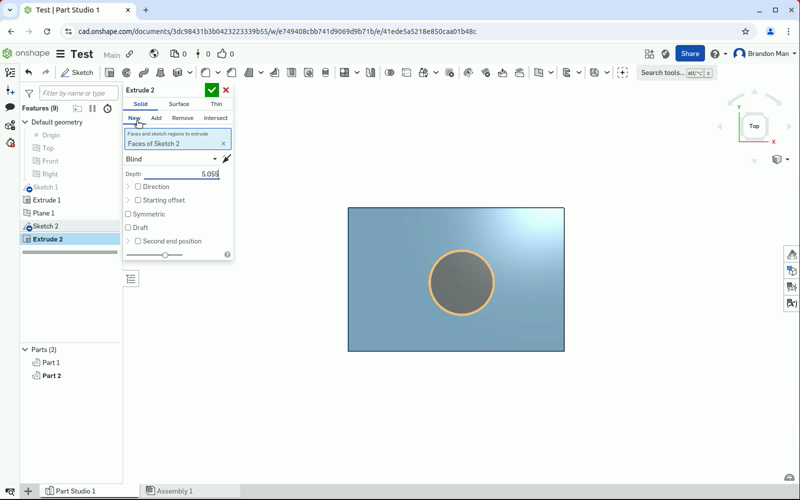
key(enter)
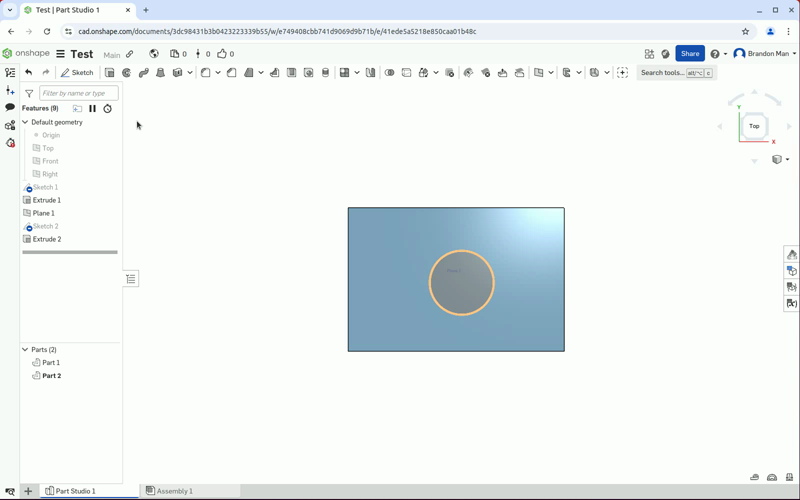
key(shift+h)
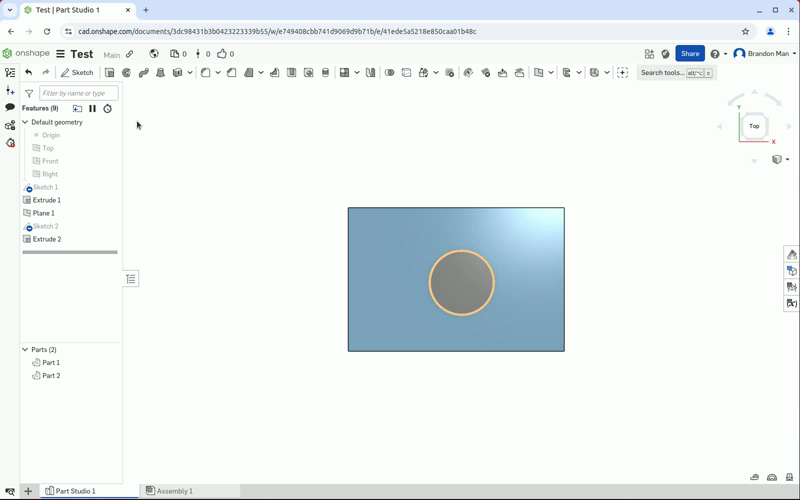
key(shift+h)
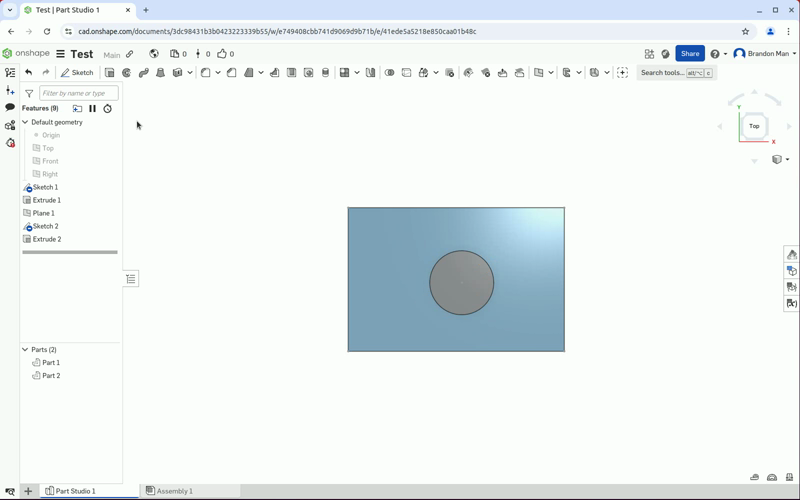
key(shift+7)
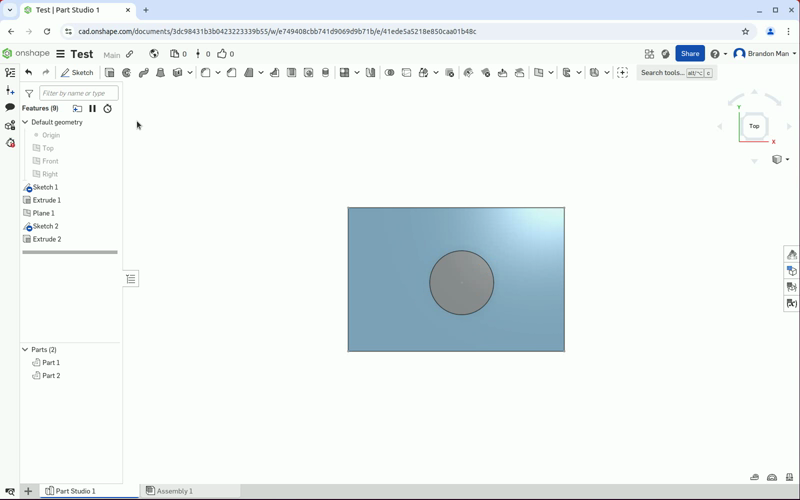
key(up, 3)
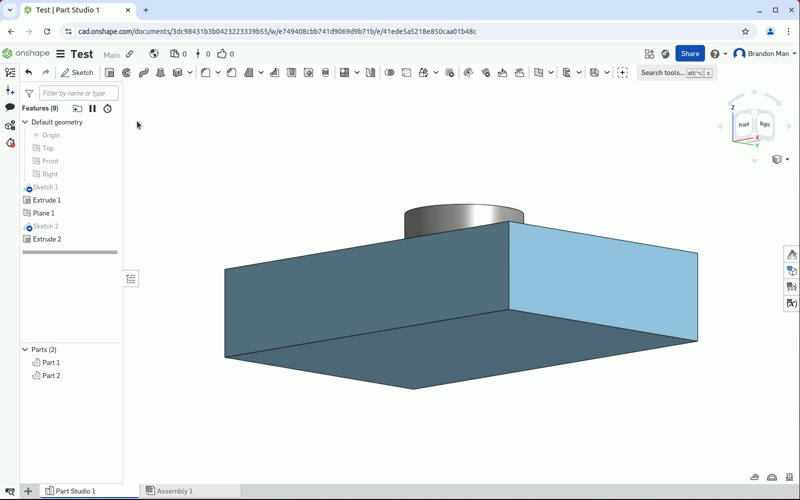
key(left, 3)
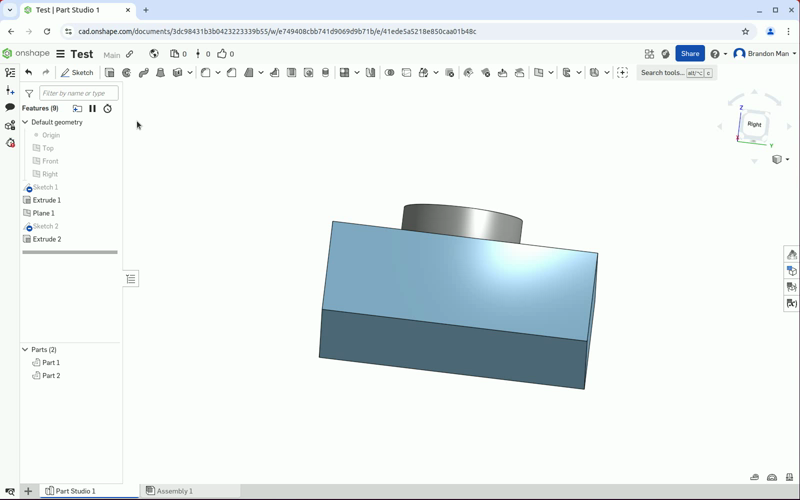
key(right, 3)
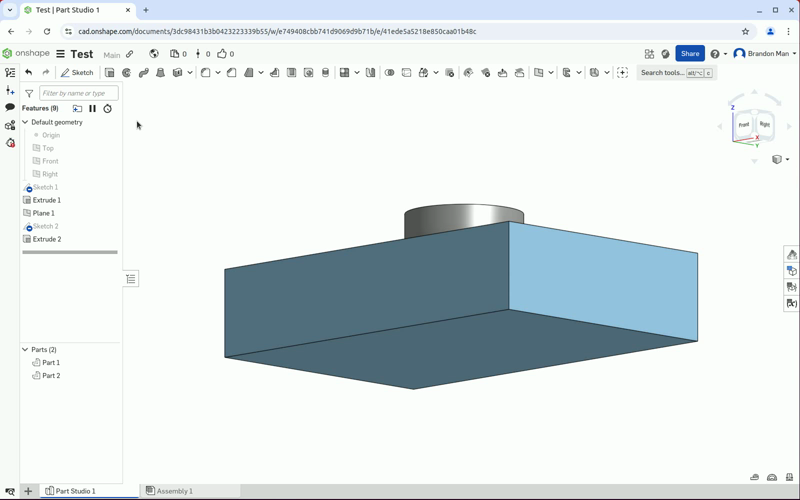
key(down, 3)
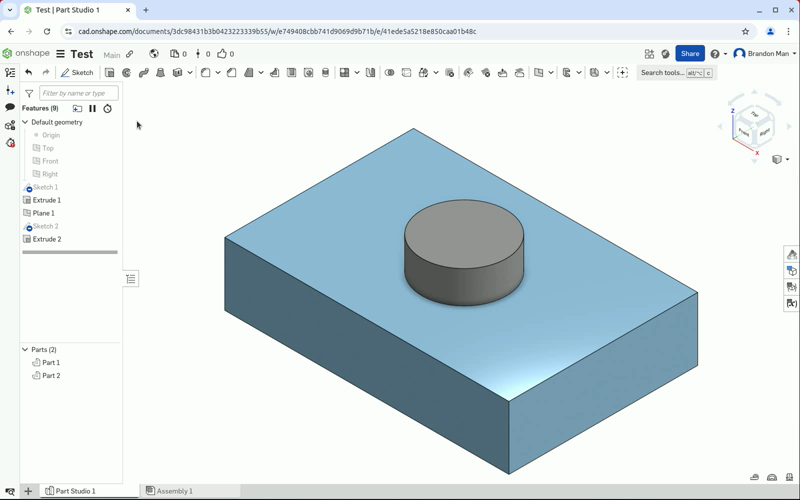
mouse_move(73, 189)
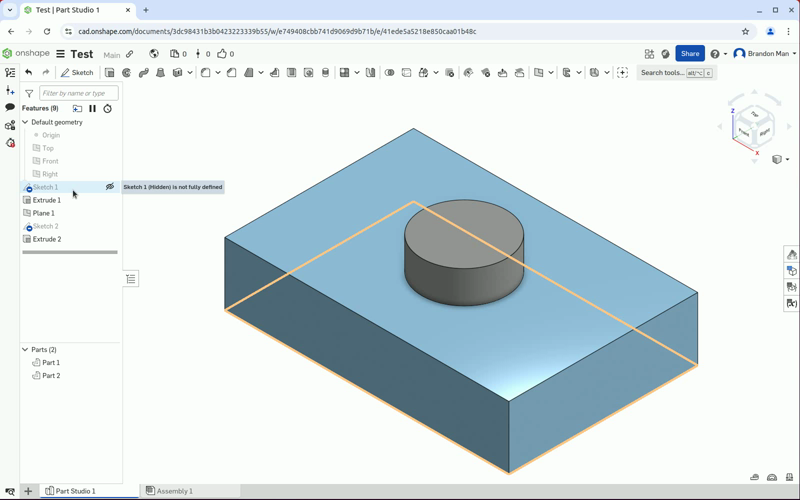
click(73, 189)